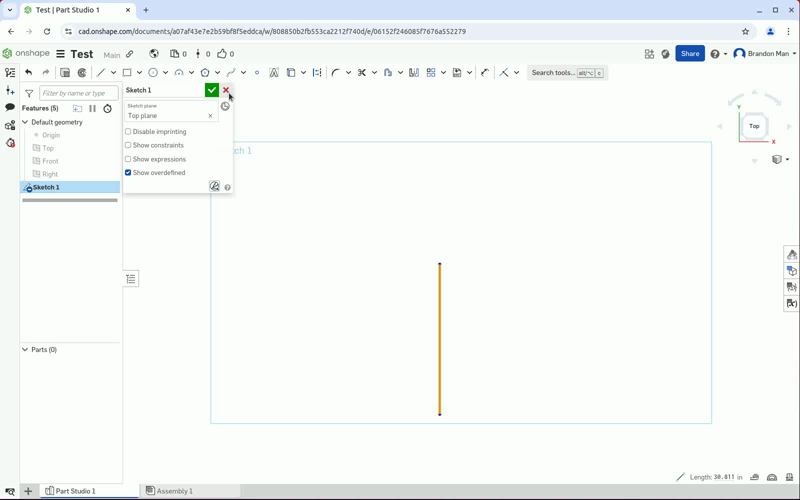
key(shift+h)
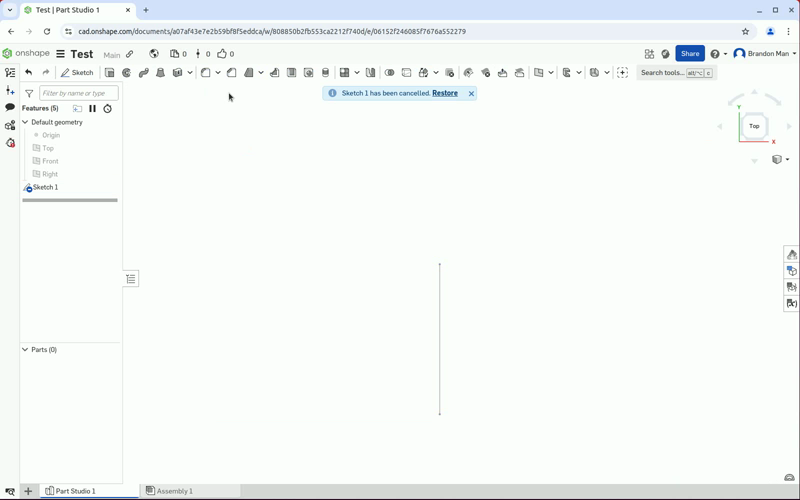
key(shift+s)
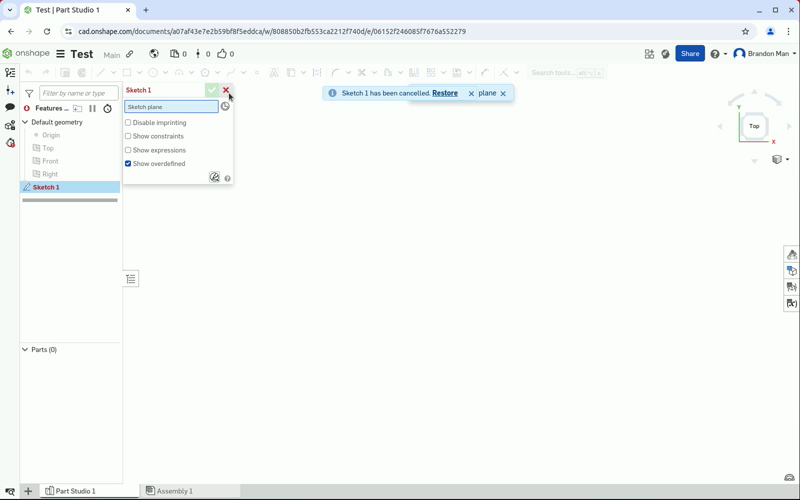
mouse_move(73, 150)
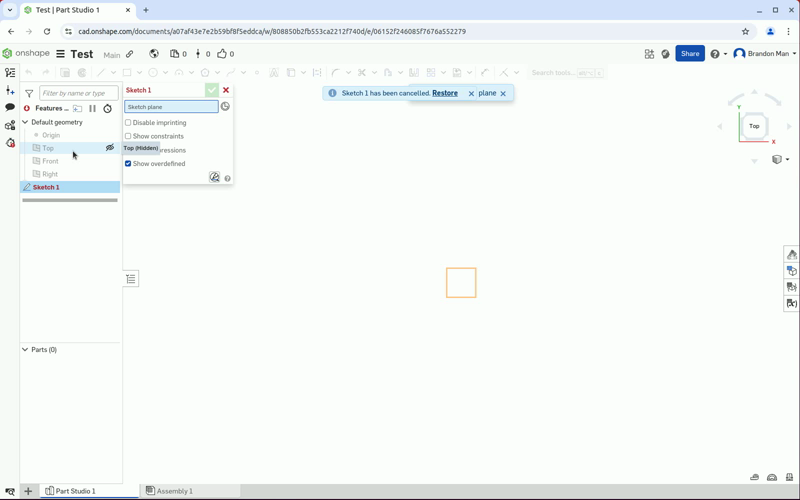
click(73, 150)
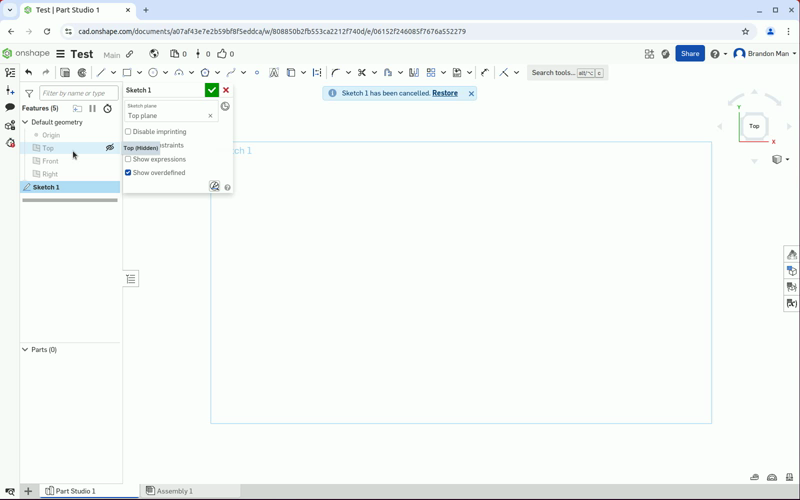
mouse_move(73, 352)
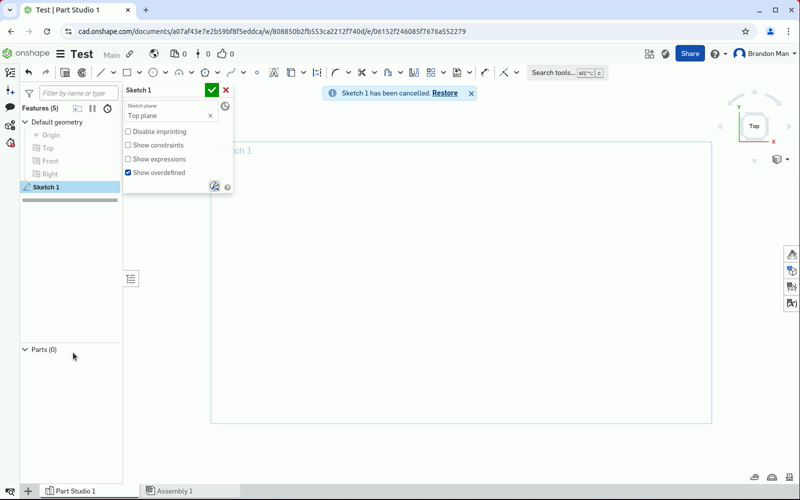
key(y)
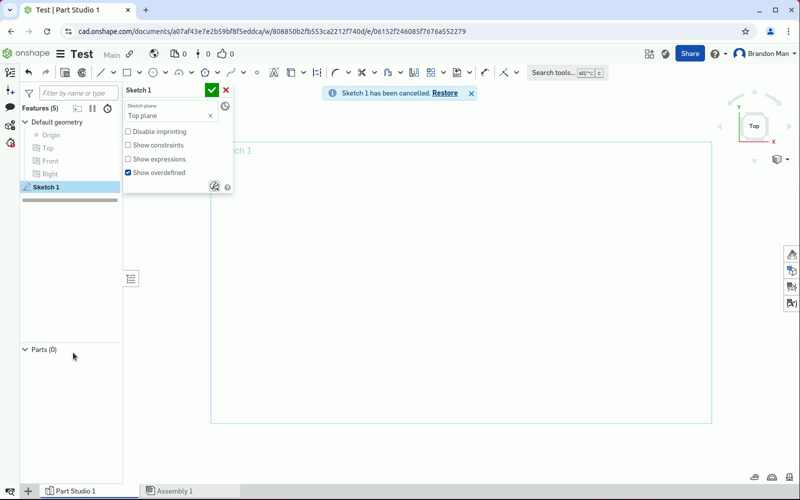
key(c)
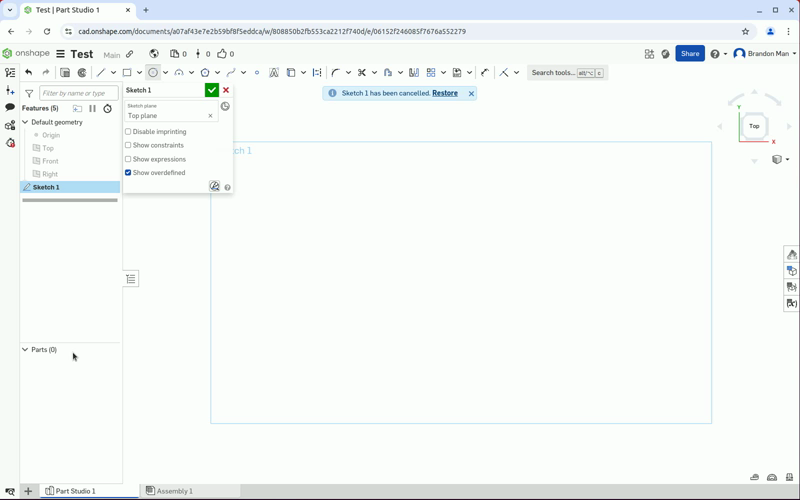
key_down(shift)
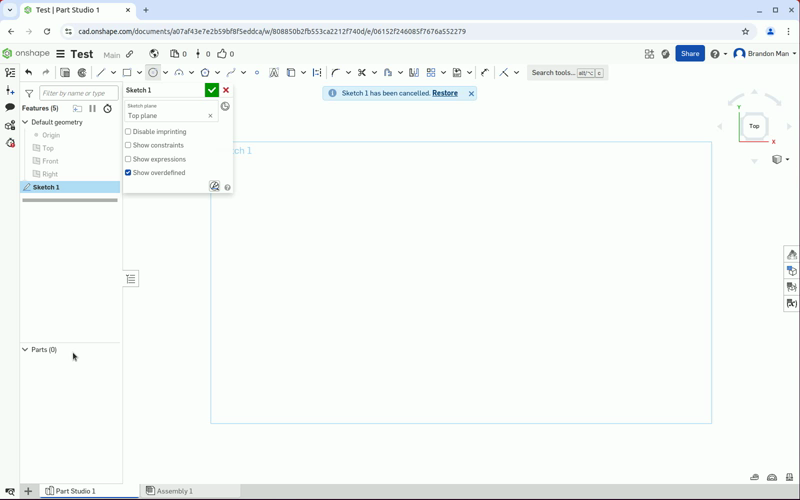
mouse_move(461, 282)
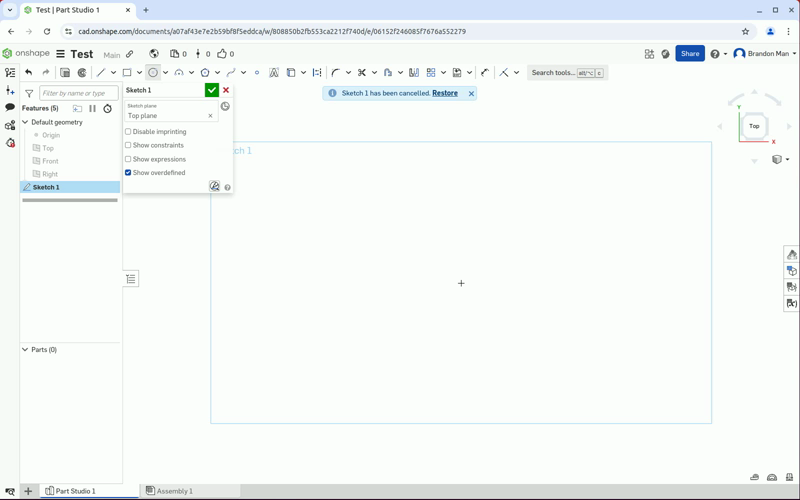
click(461, 282)
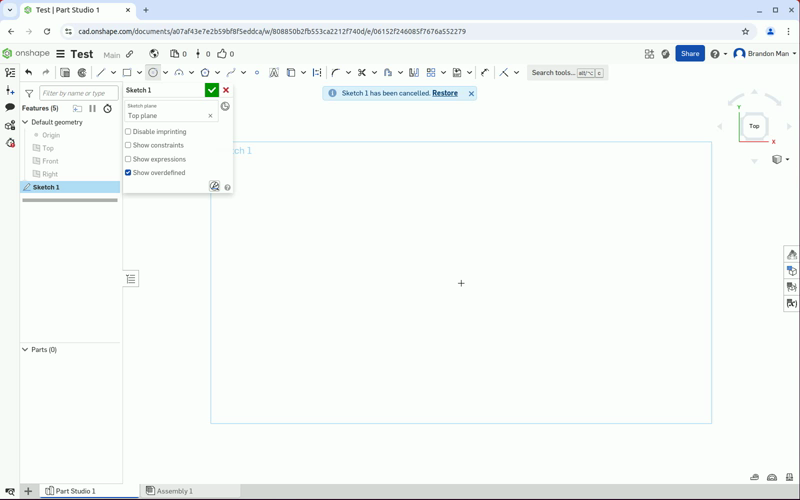
key_up(shift)
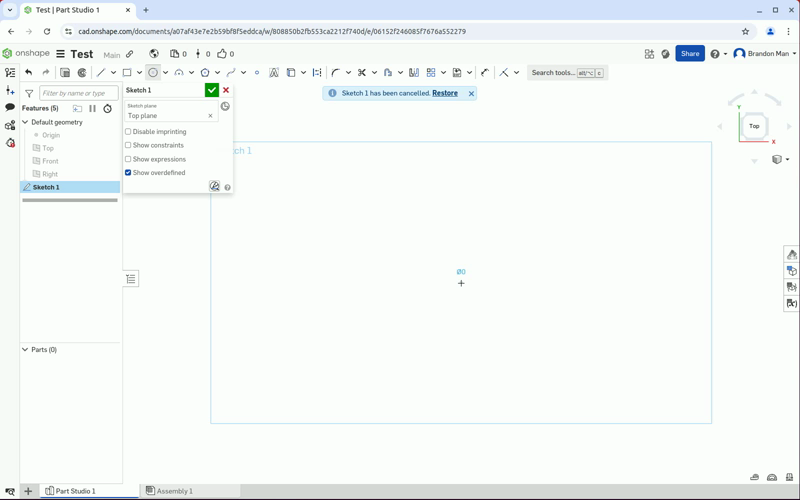
mouse_move(574, 282)
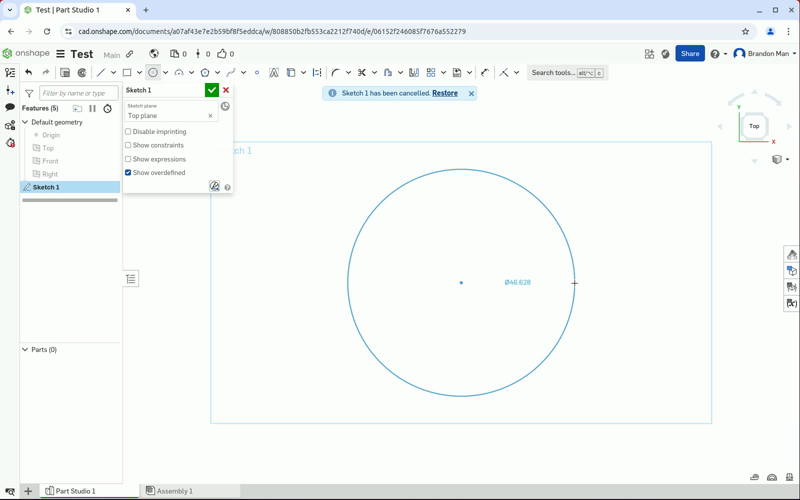
click(574, 282)
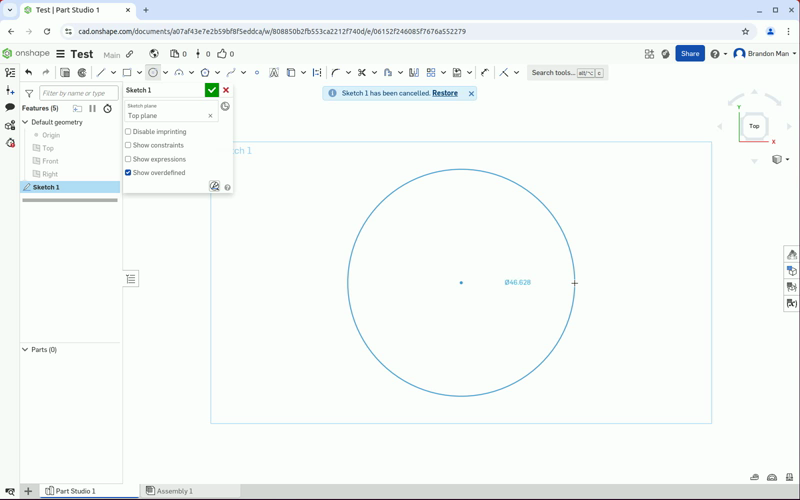
key(esc)
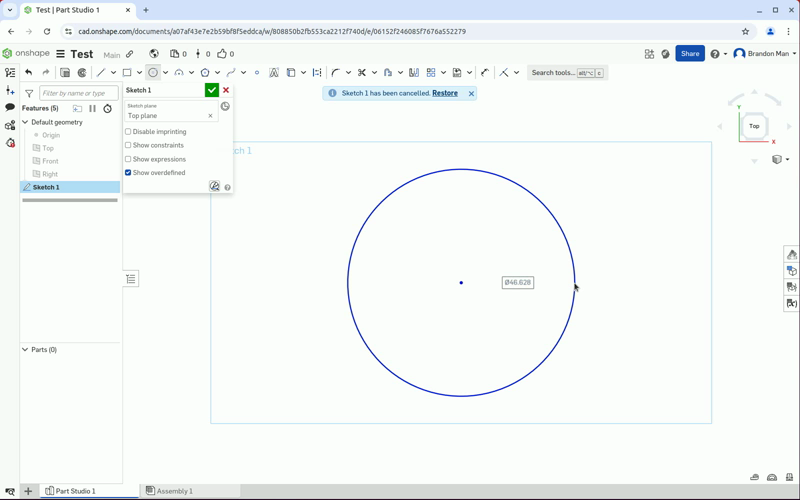
key(c)
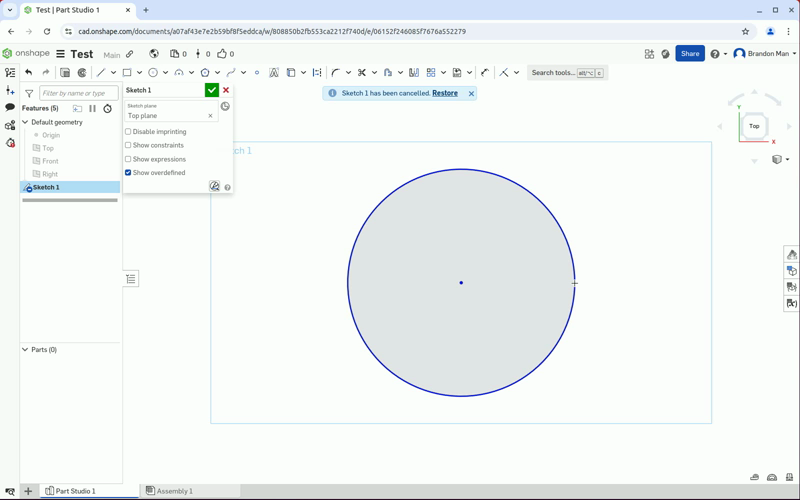
key_down(shift)
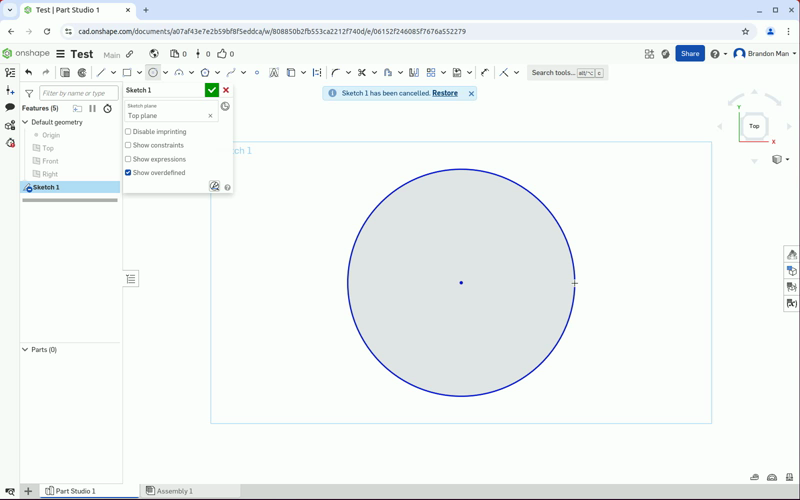
mouse_move(461, 282)
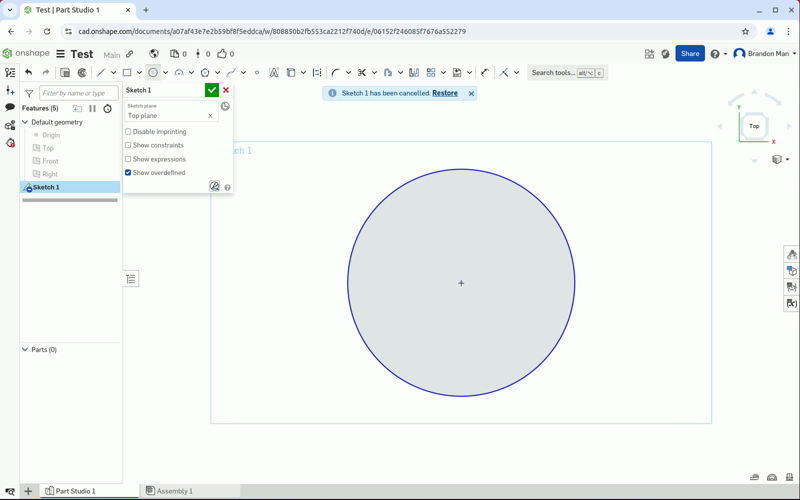
click(461, 282)
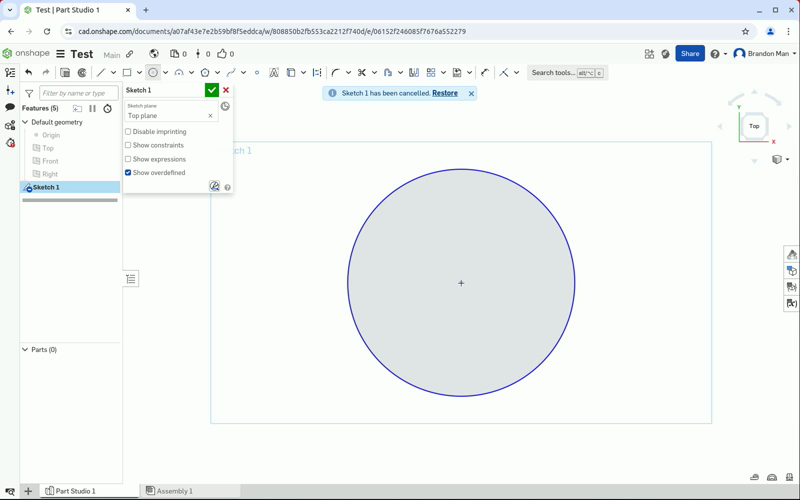
key_up(shift)
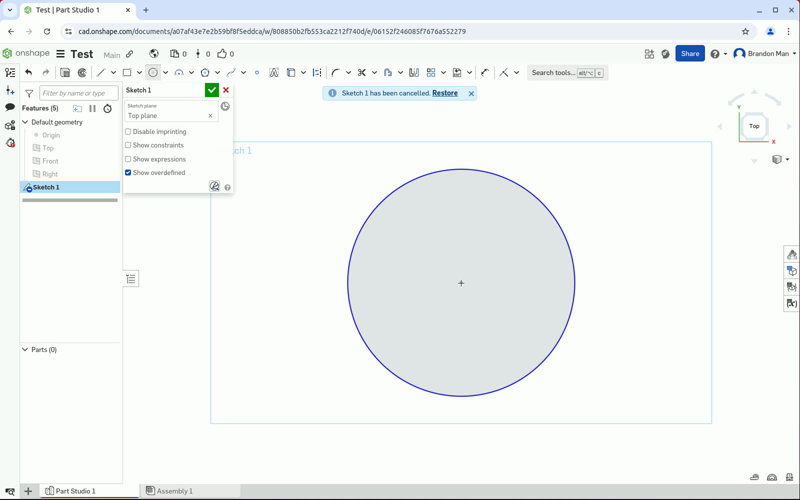
mouse_move(560, 282)
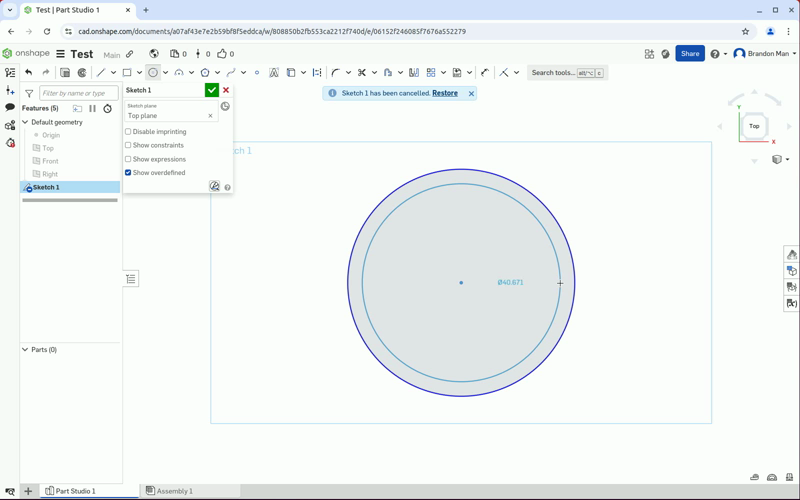
click(560, 282)
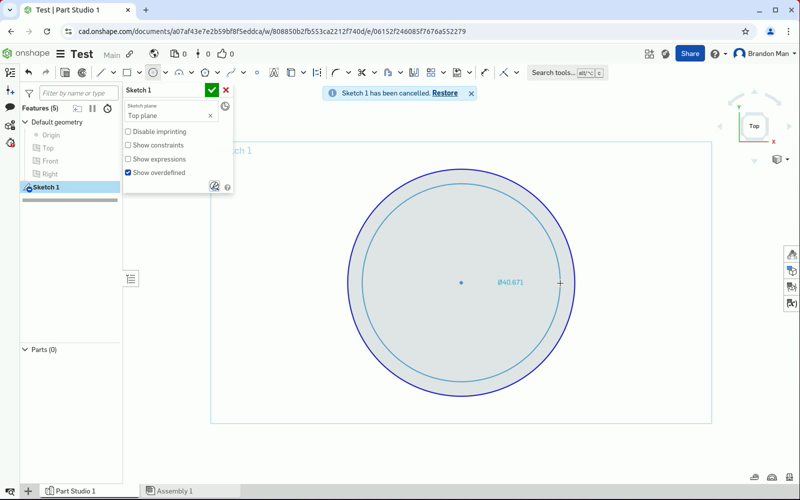
key(esc)
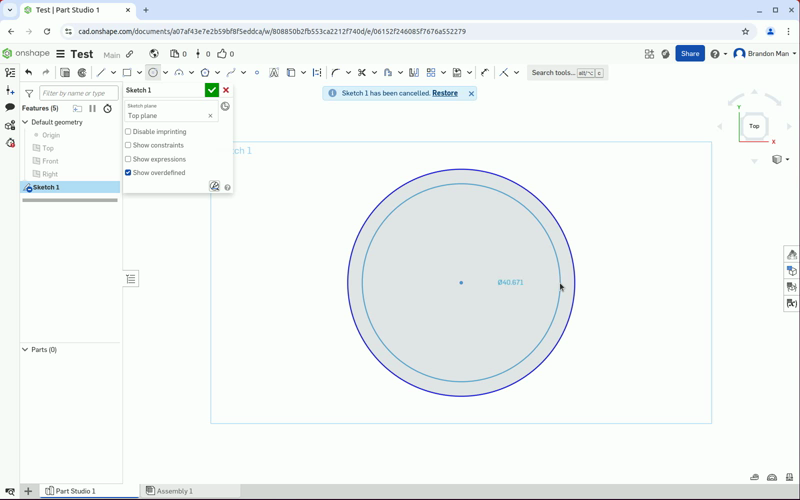
mouse_move(566, 274)
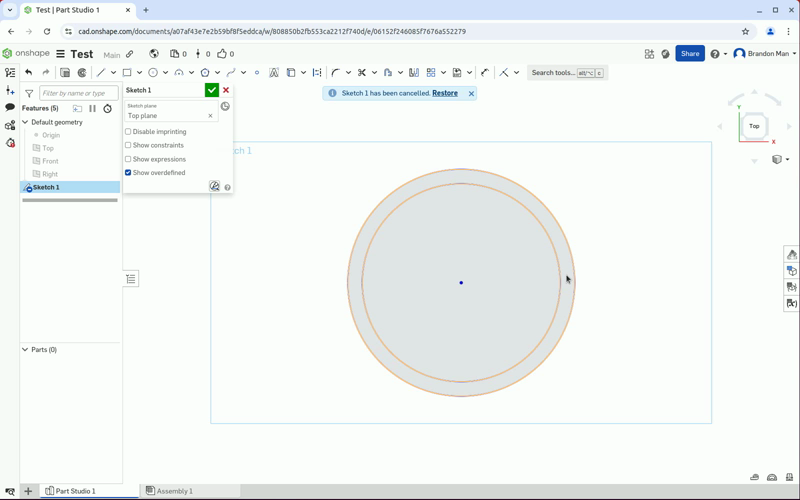
click(566, 274)
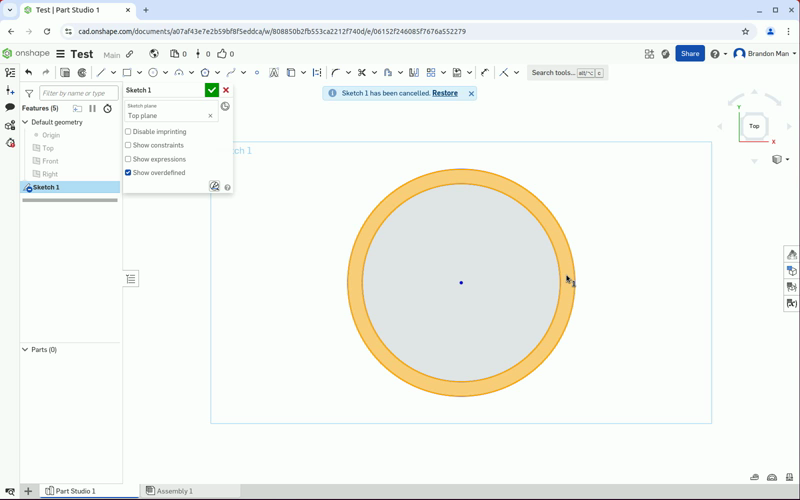
mouse_move(73, 352)
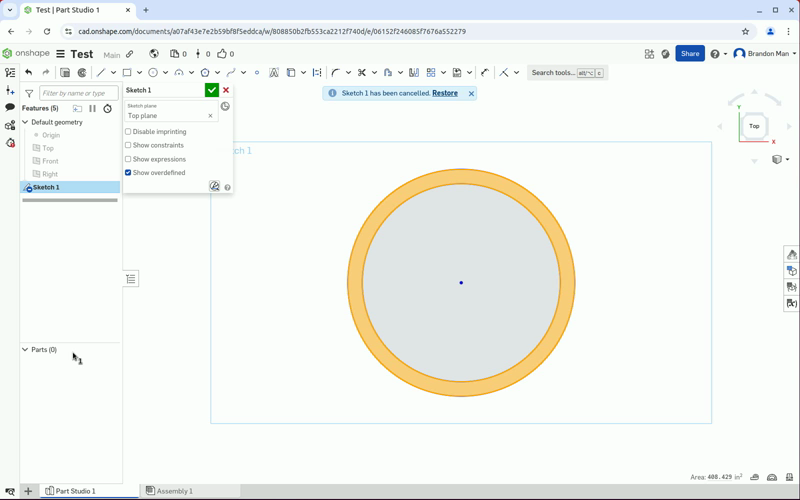
key(shift+y)
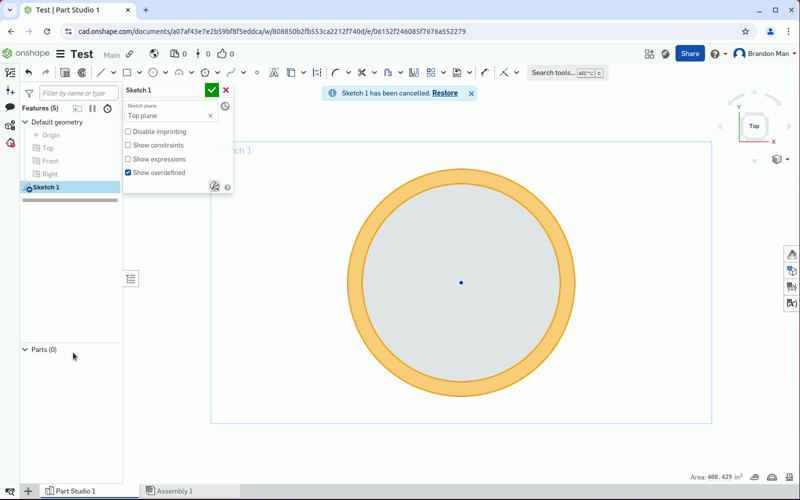
key(shift+e)
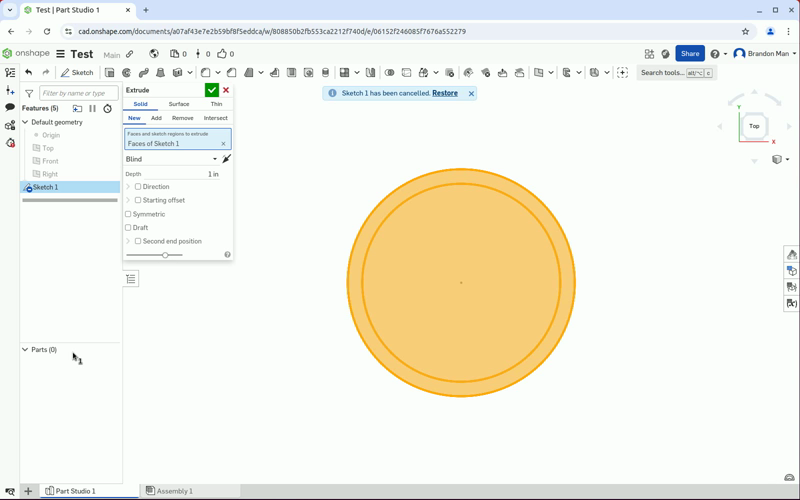
mouse_move(143, 106)
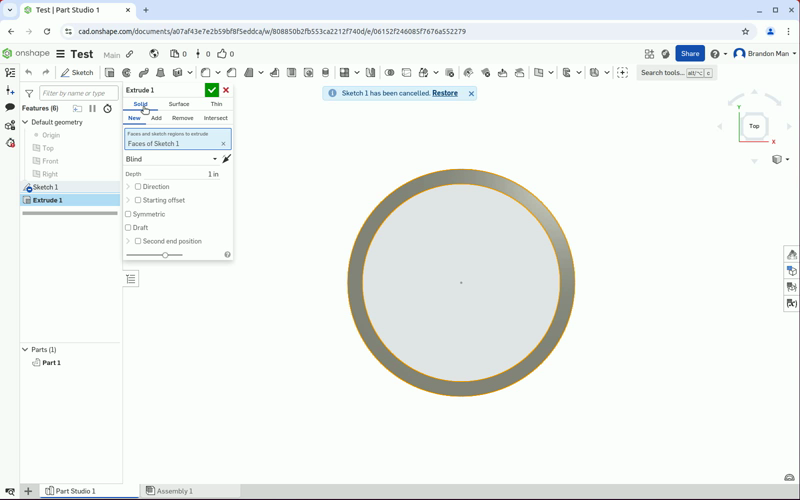
click(143, 106)
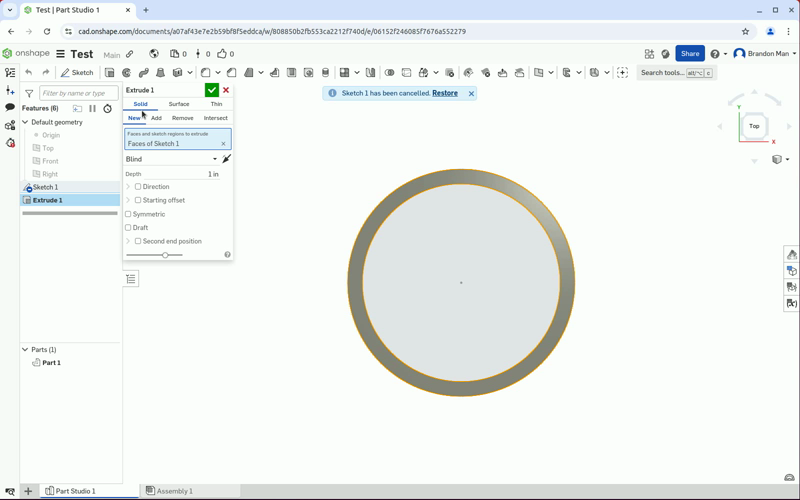
mouse_move(137, 120)
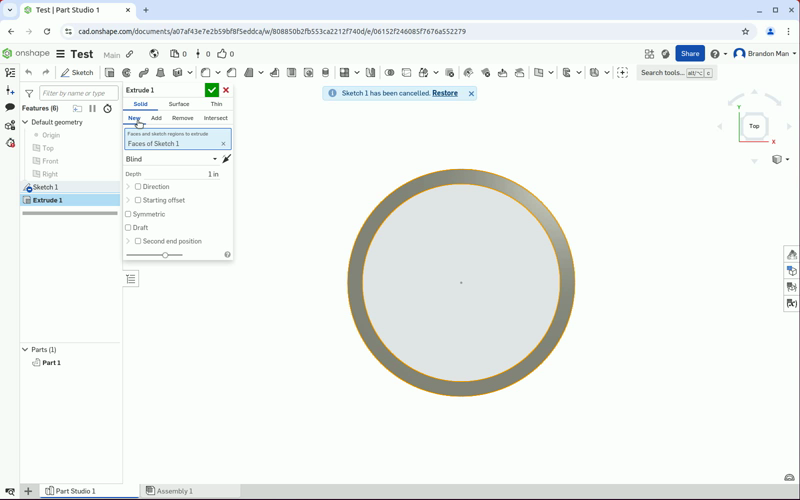
click(137, 120)
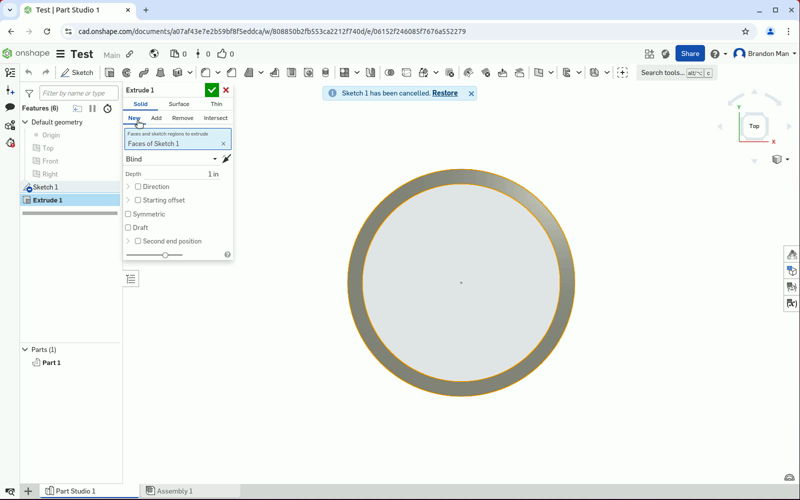
key(tab, 4)
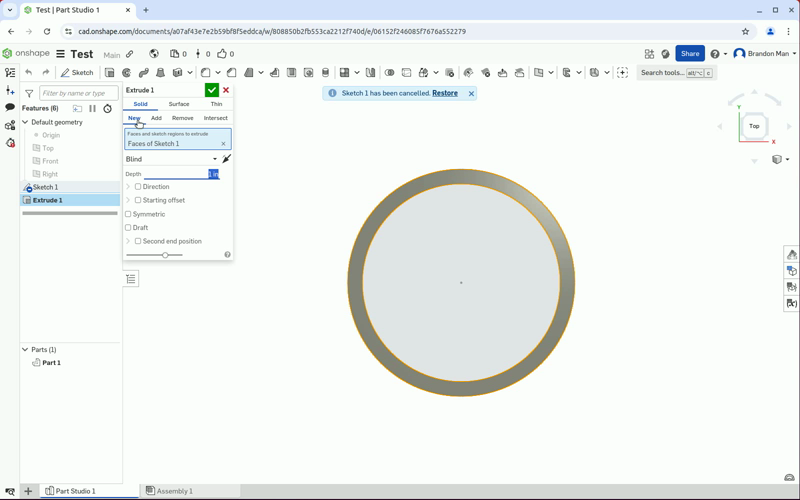
text(23.108)
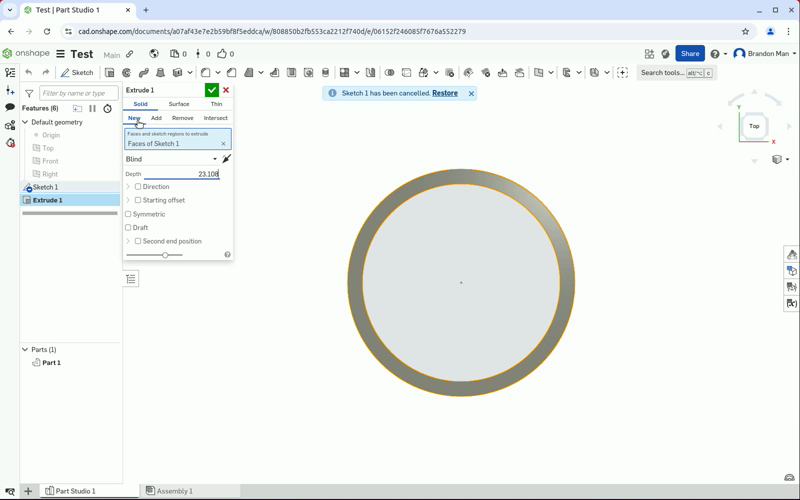
key(enter)
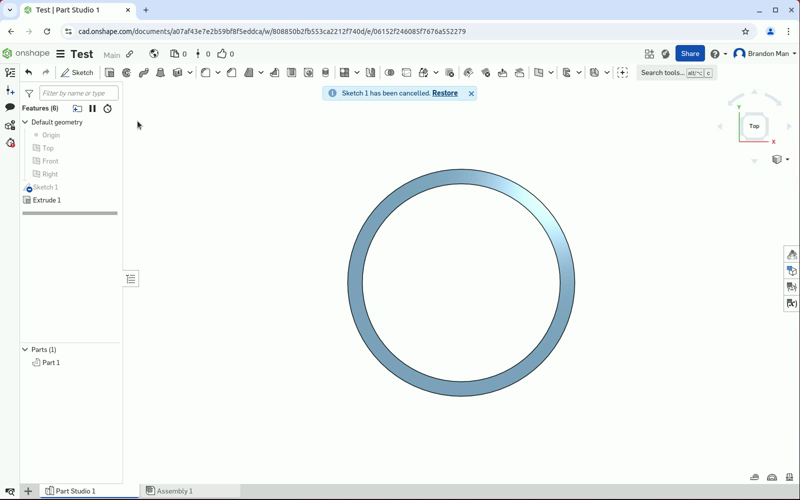
key(shift+h)
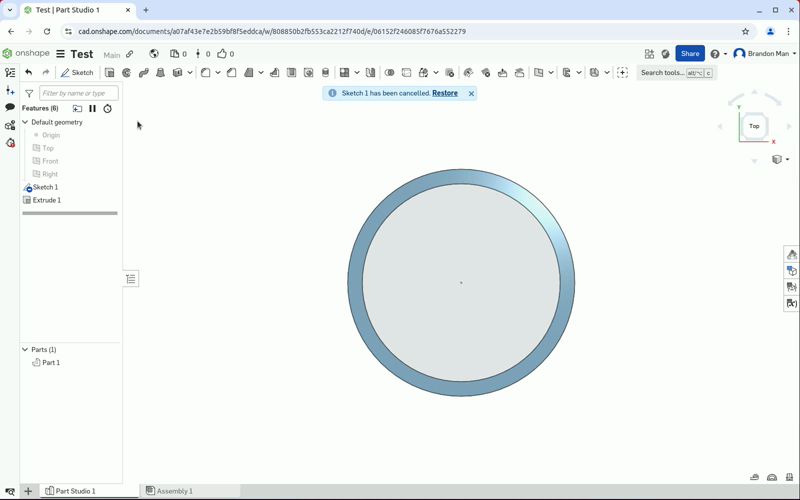
key(shift+h)
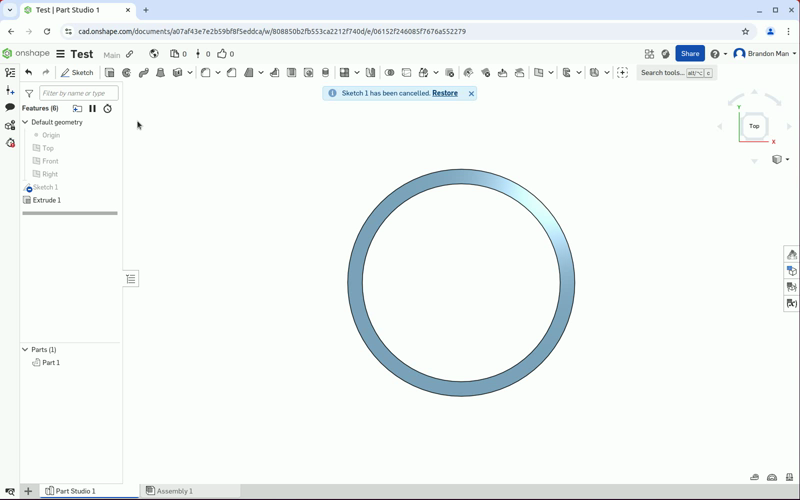
mouse_move(73, 189)
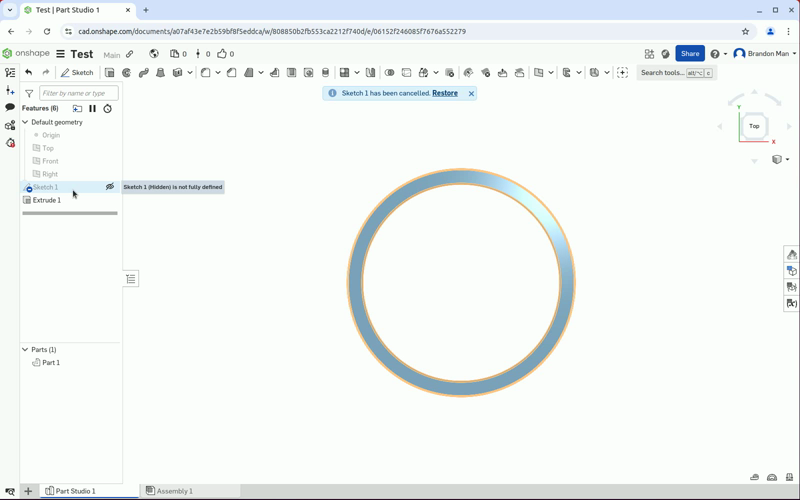
click(73, 189)
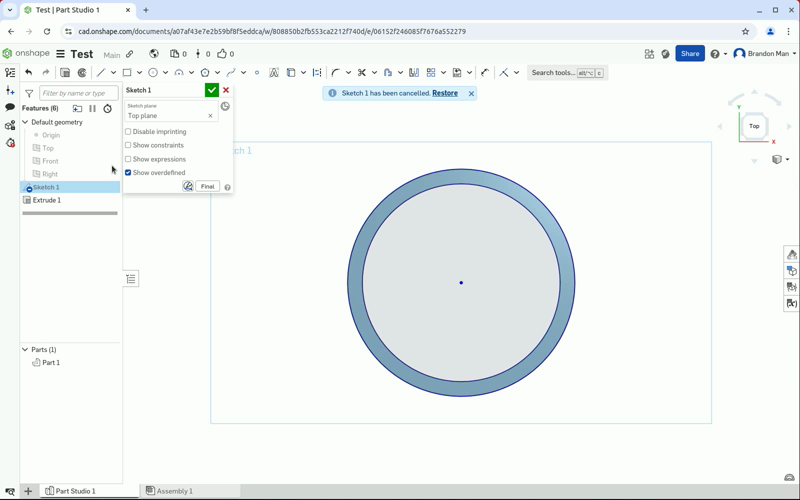
mouse_move(229, 92)
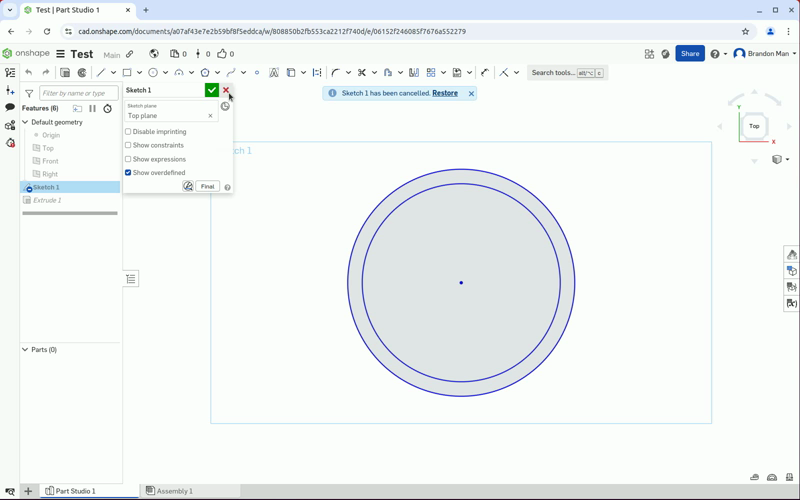
click(229, 92)
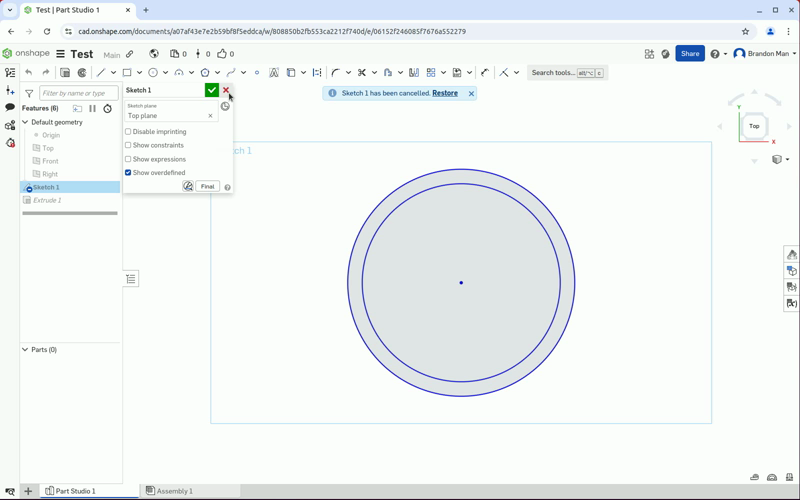
key(shift+s)
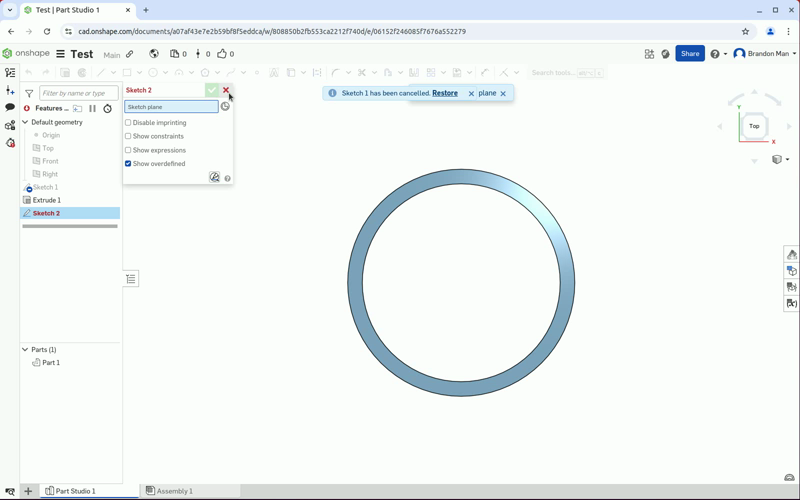
mouse_move(73, 150)
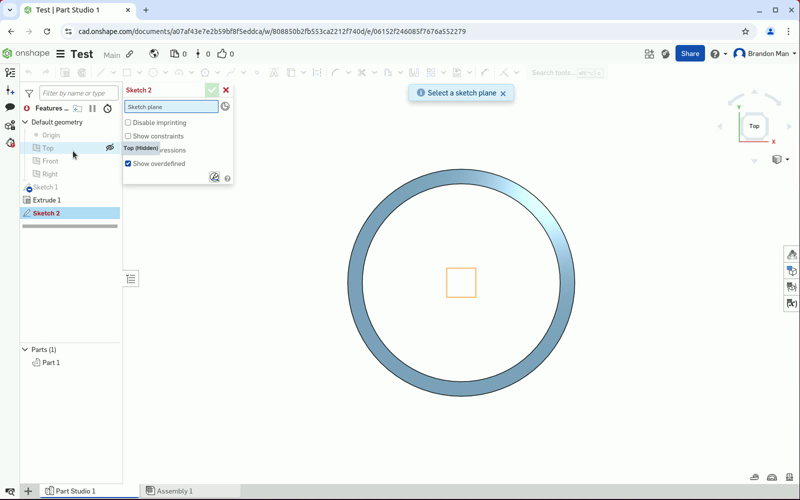
click(73, 150)
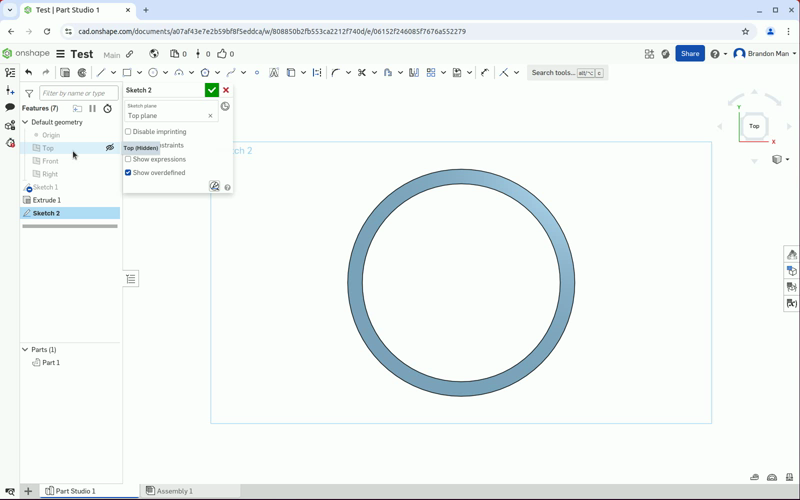
mouse_move(73, 352)
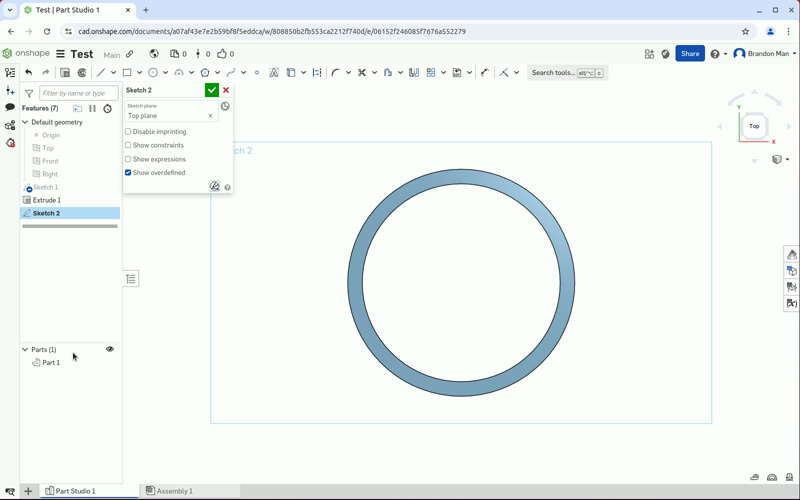
key(y)
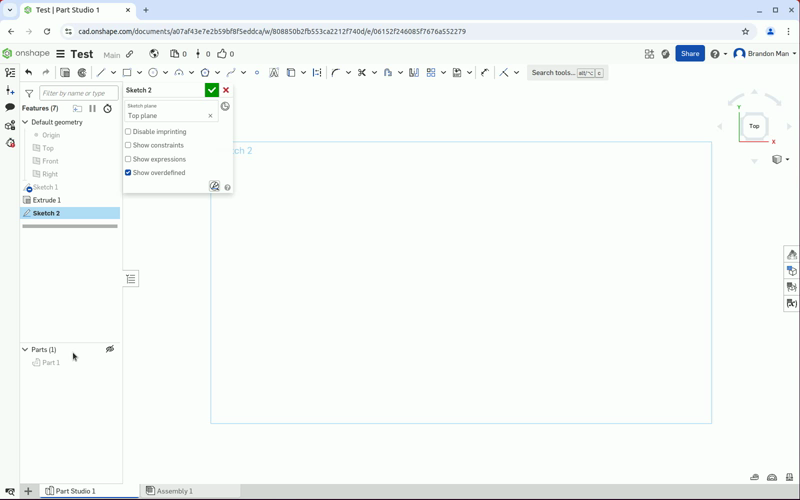
key(c)
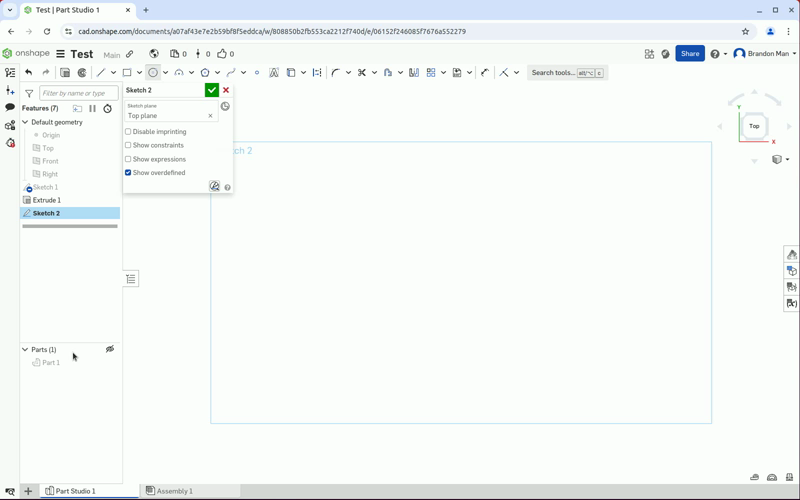
key_down(shift)
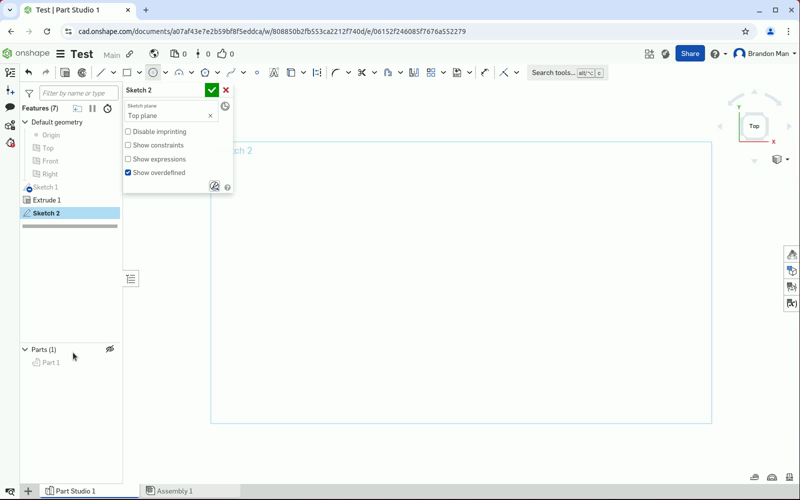
mouse_move(461, 282)
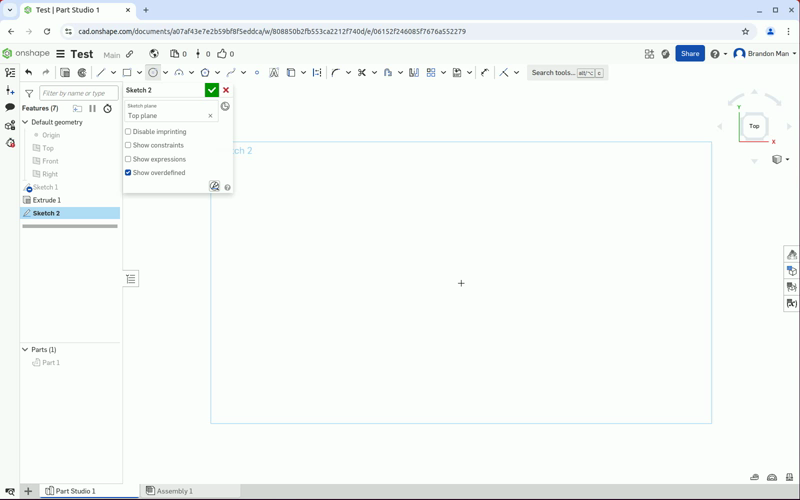
click(461, 282)
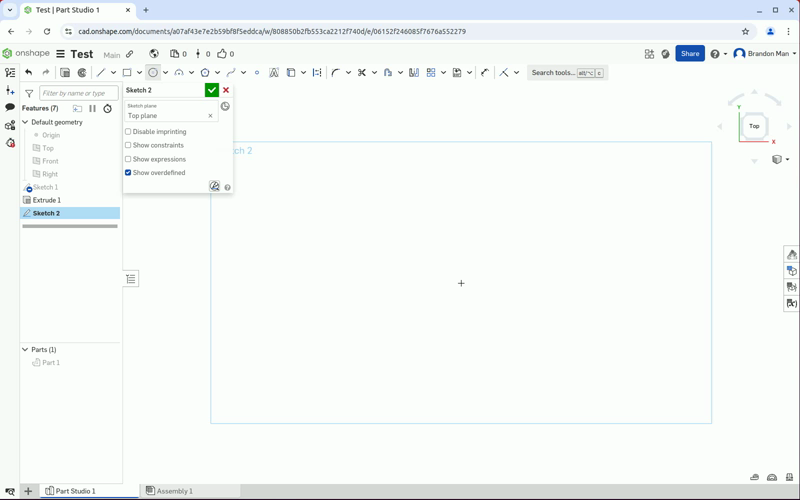
key_up(shift)
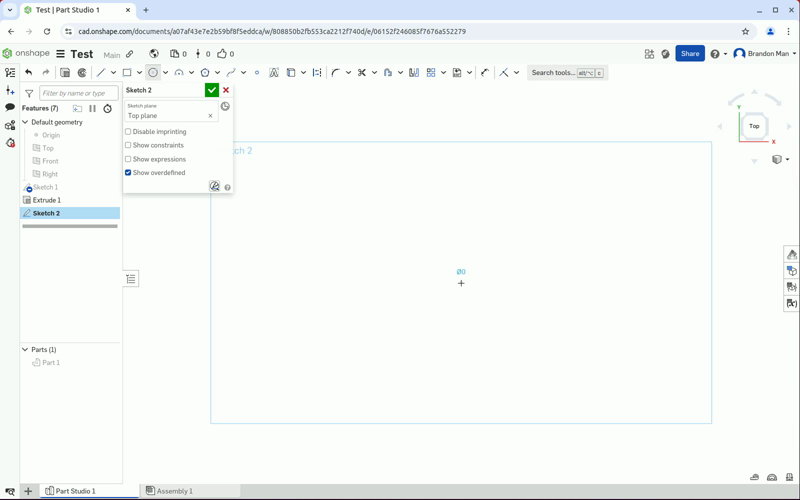
mouse_move(560, 282)
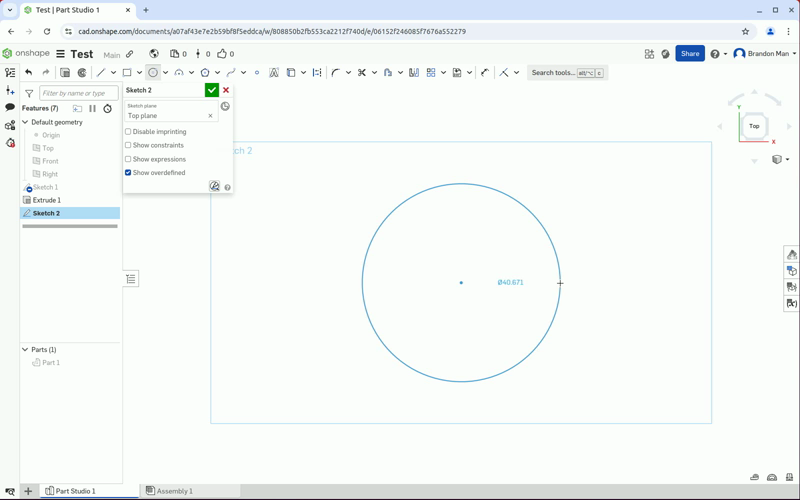
click(560, 282)
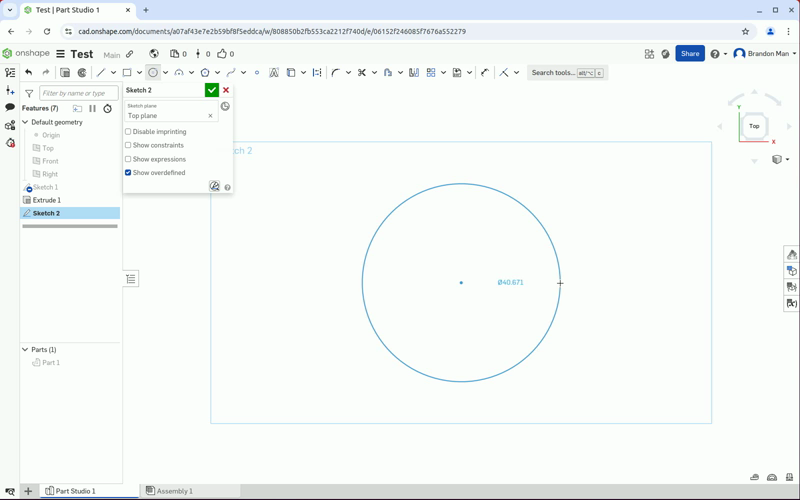
key(esc)
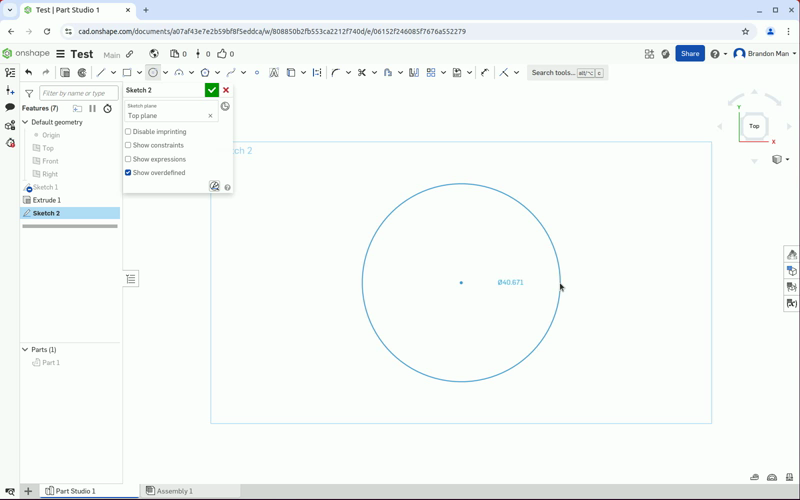
mouse_move(509, 316)
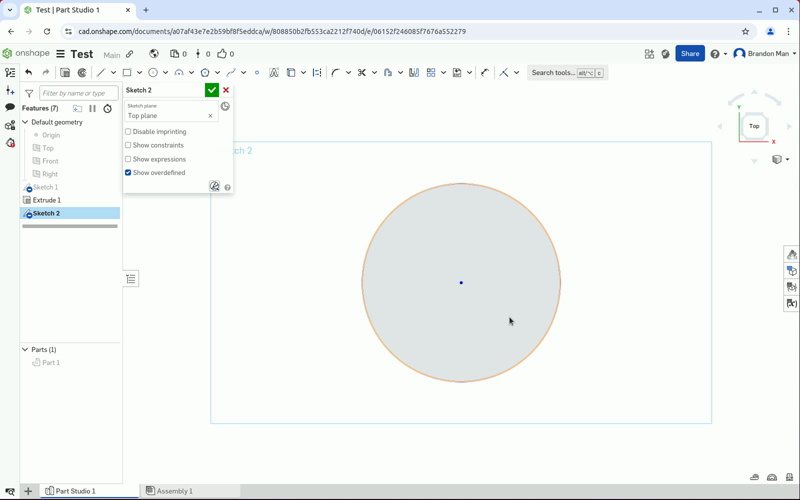
click(509, 316)
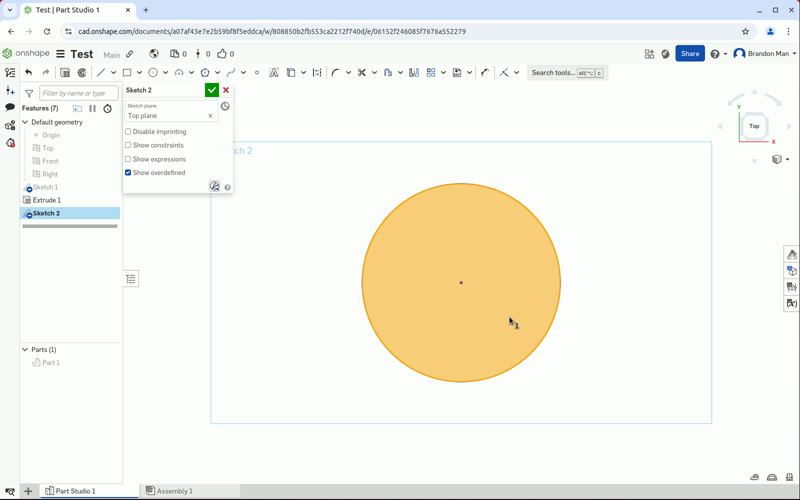
mouse_move(73, 352)
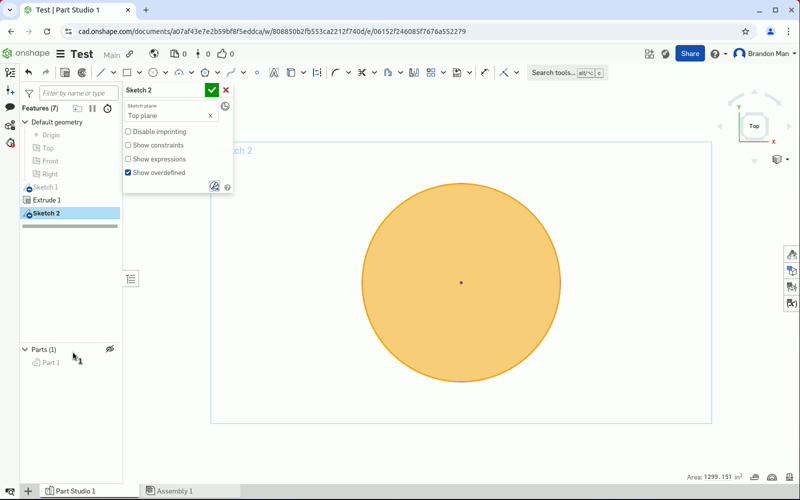
key(shift+y)
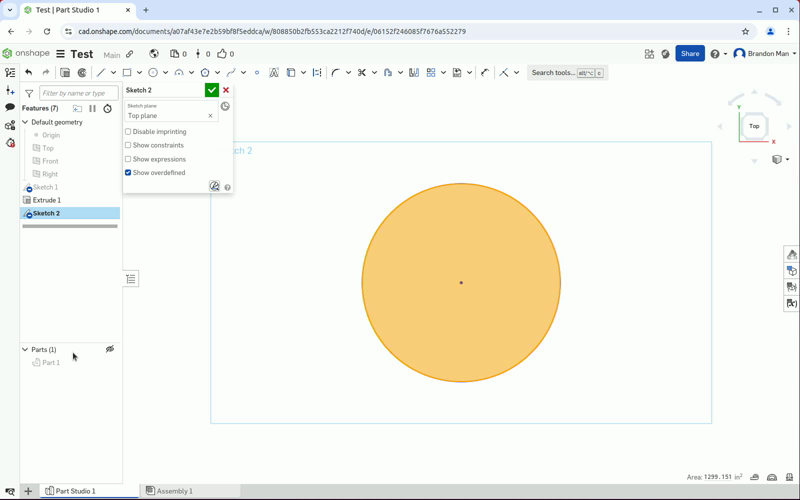
key(shift+e)
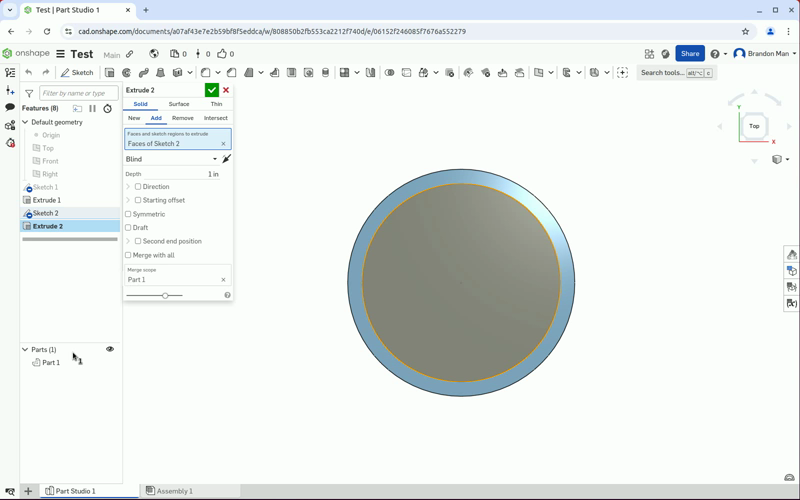
mouse_move(143, 106)
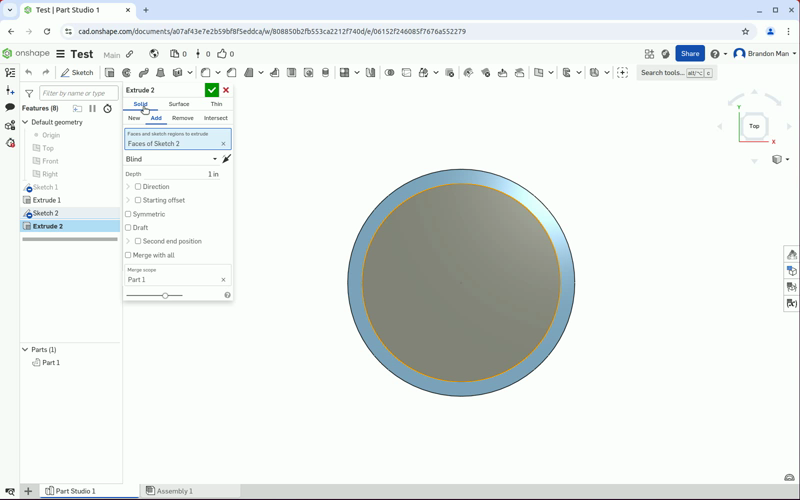
click(143, 106)
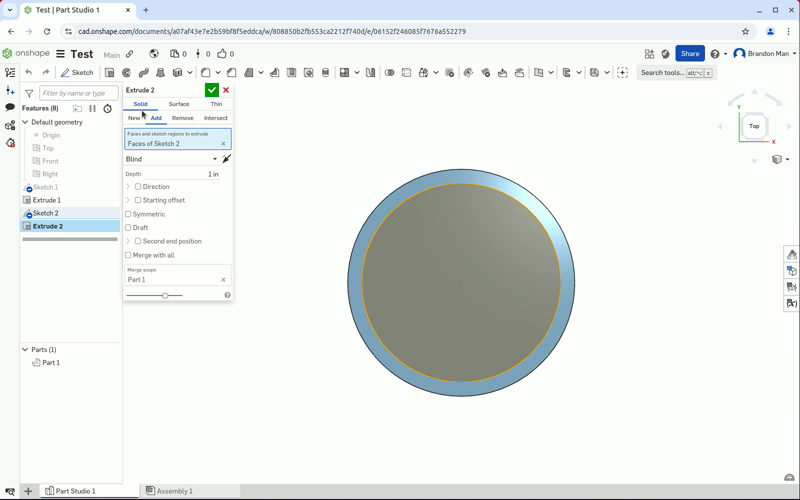
mouse_move(137, 120)
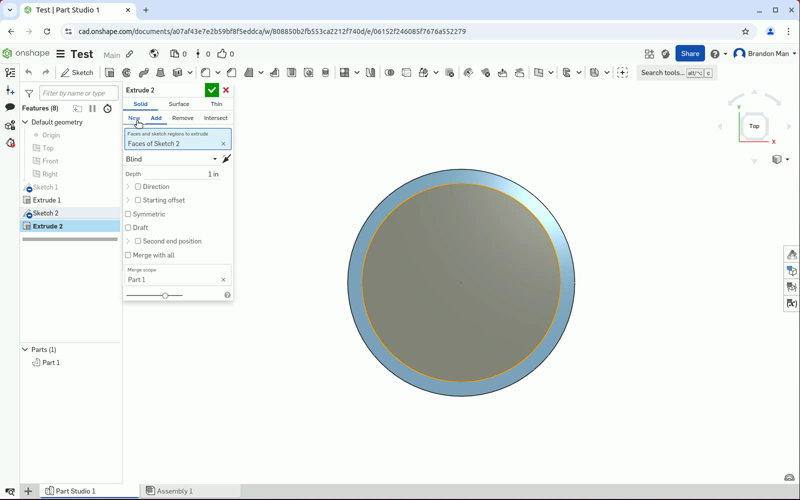
click(137, 120)
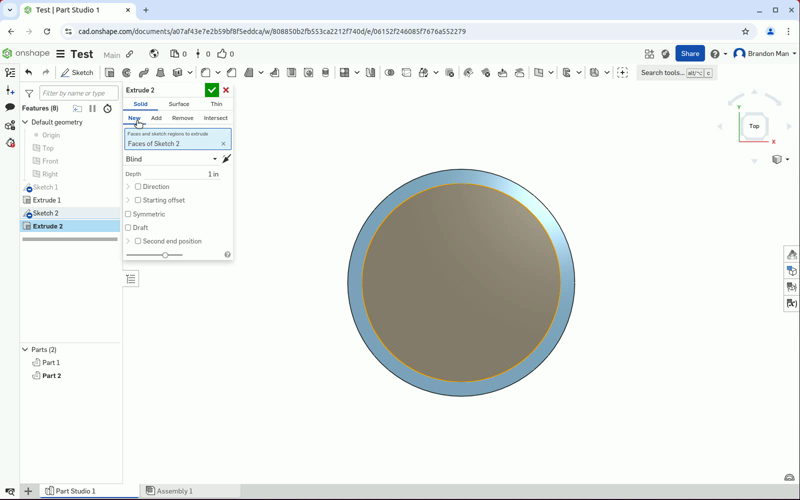
key(tab, 4)
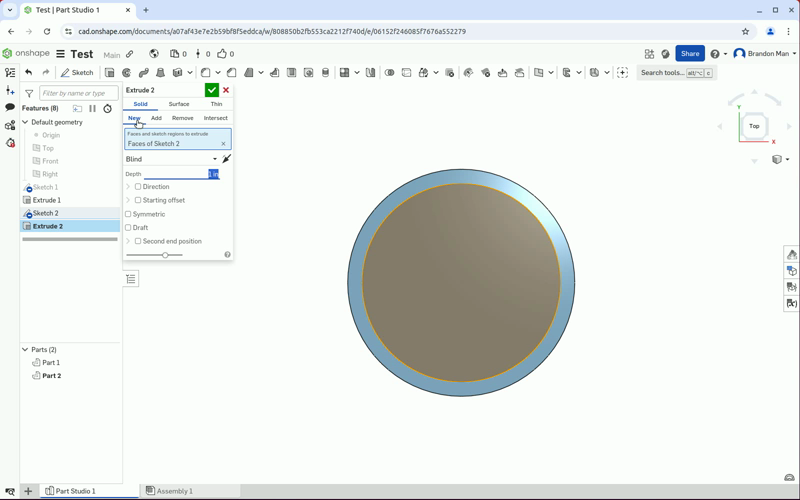
text(5.777)
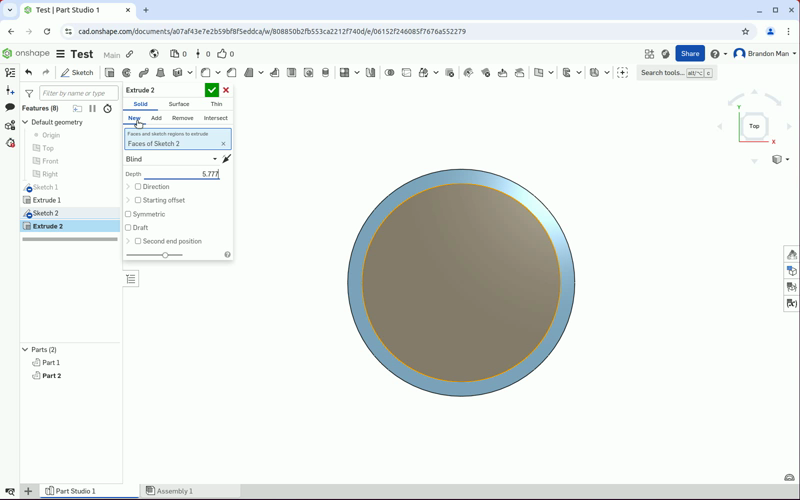
key(enter)
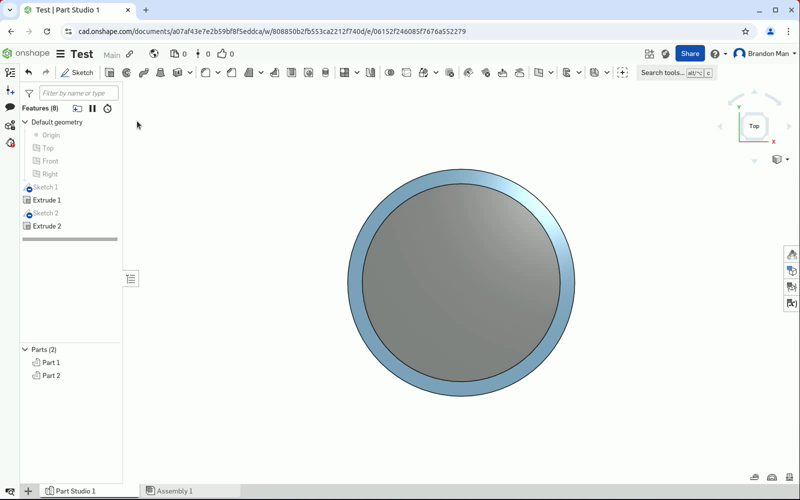
key(shift+h)
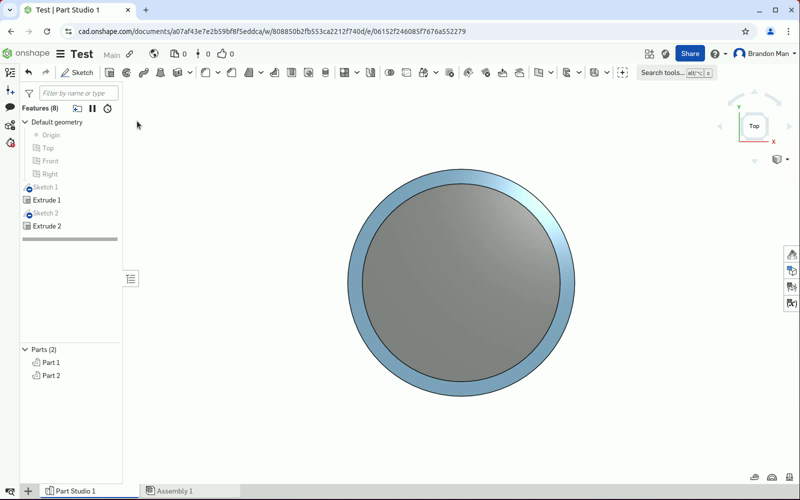
key(shift+h)
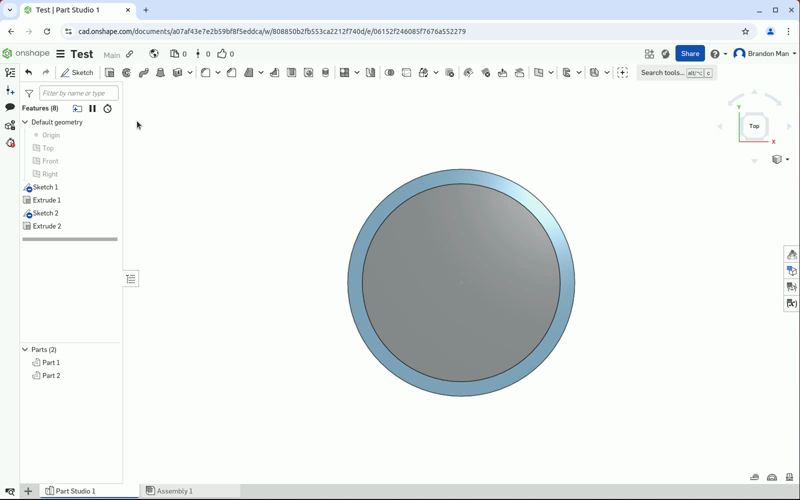
key(shift+7)
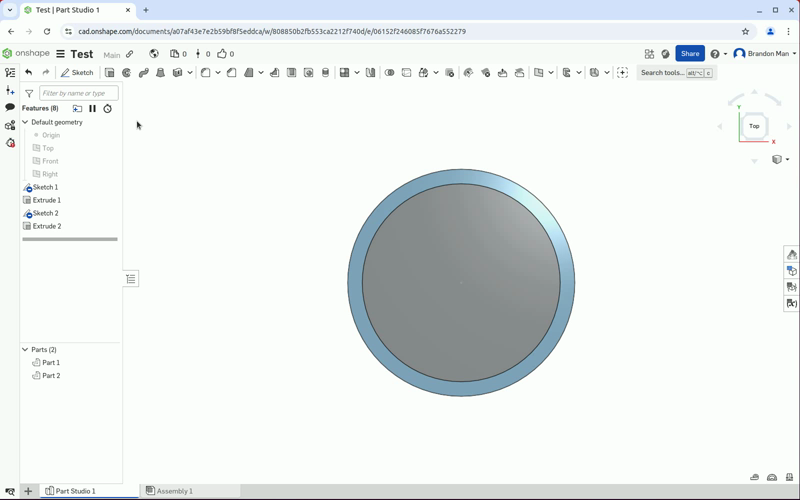
key(up, 3)
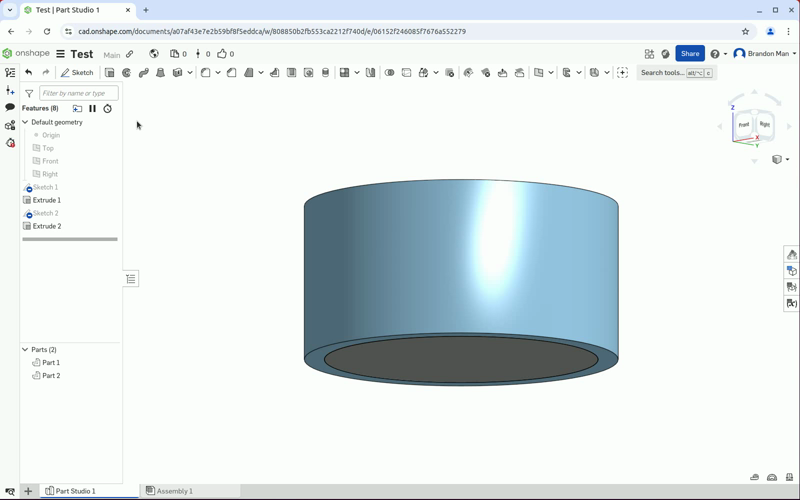
key(left, 3)
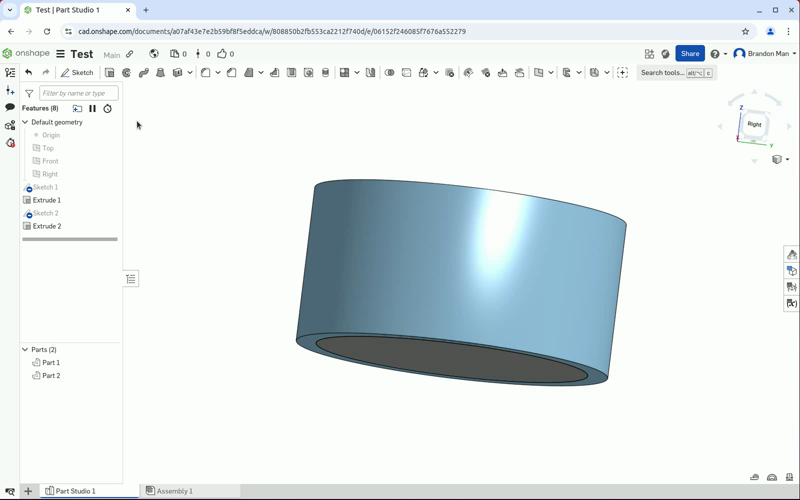
key(right, 3)
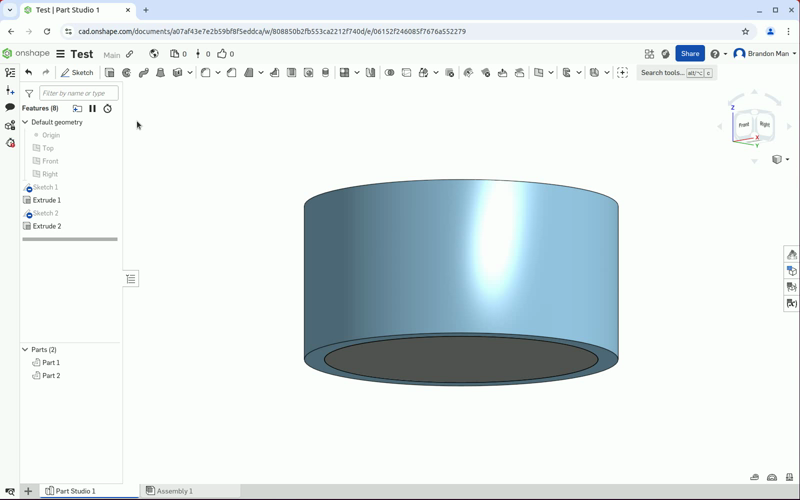
key(down, 3)
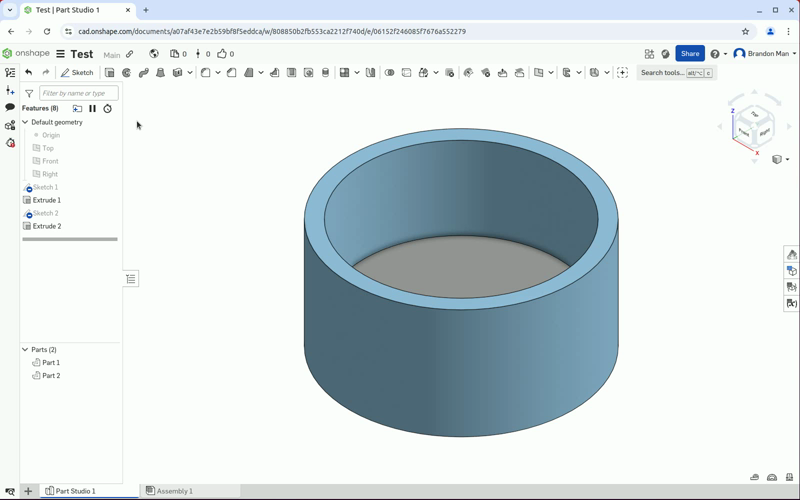
mouse_move(73, 189)
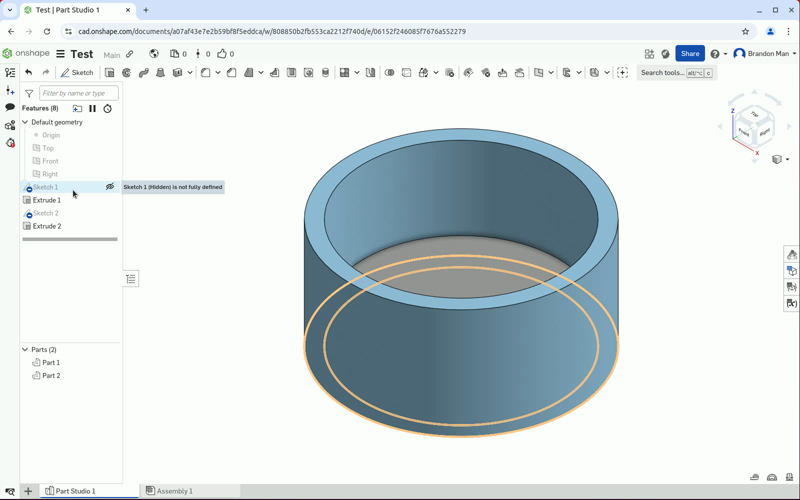
click(73, 189)